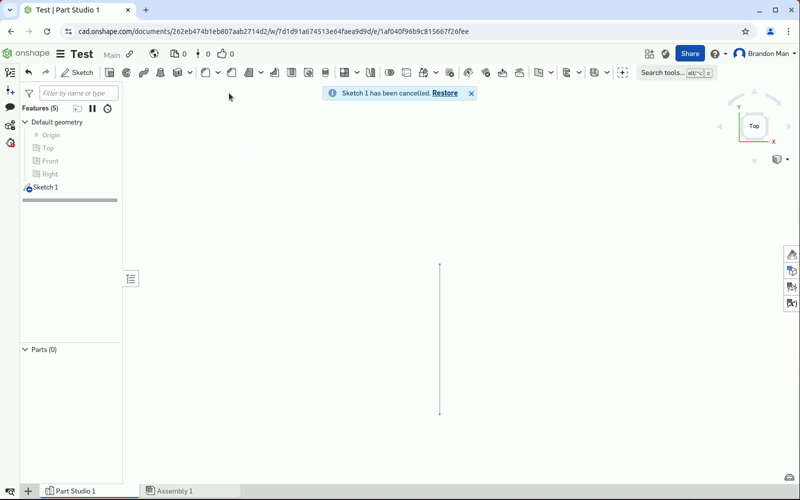
key(shift+h)
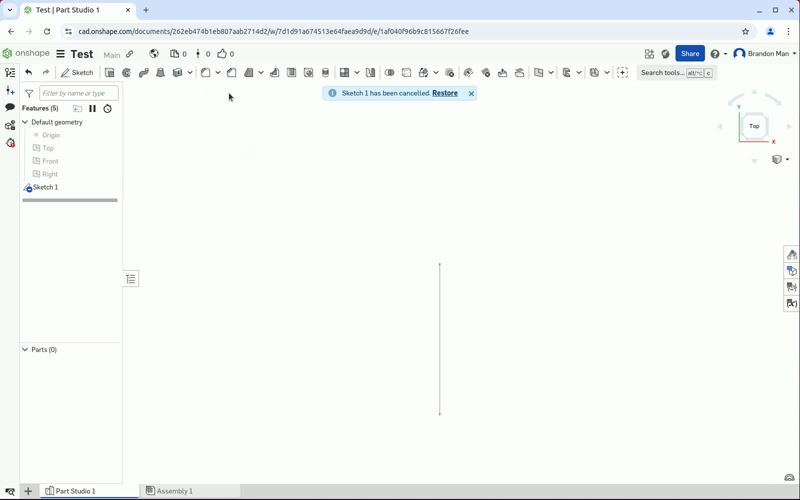
key(shift+s)
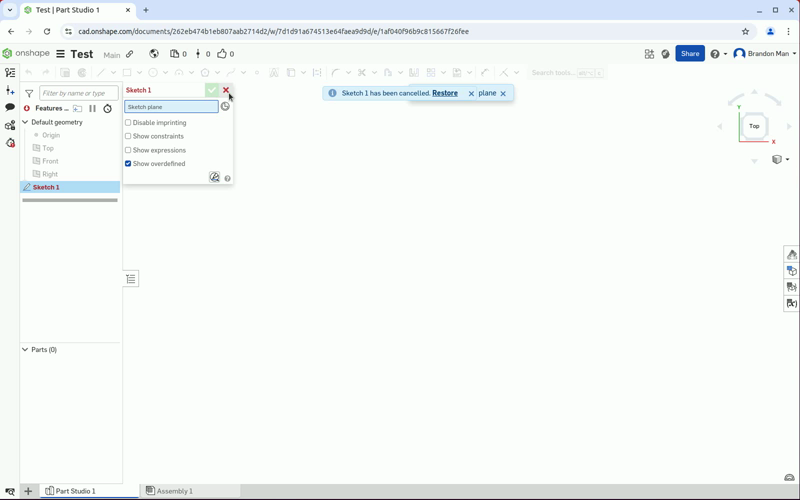
mouse_move(73, 150)
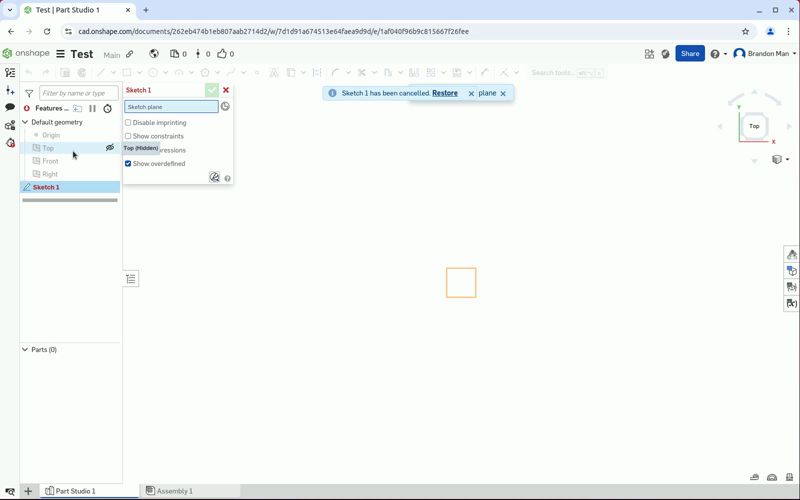
click(73, 150)
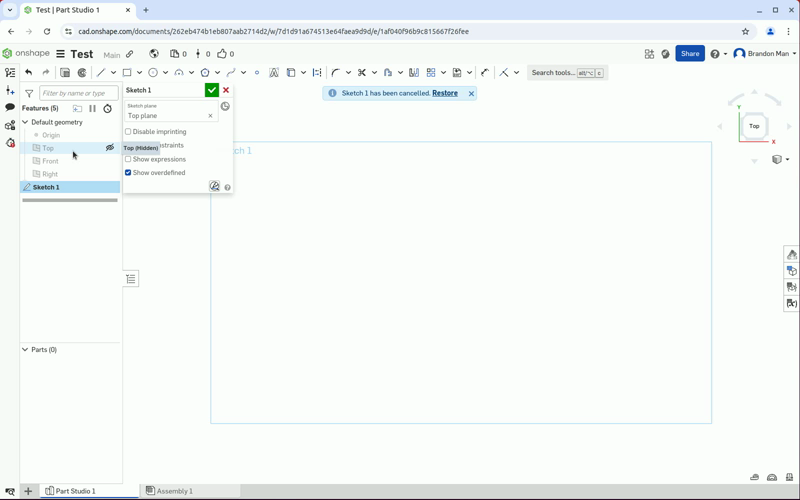
mouse_move(73, 352)
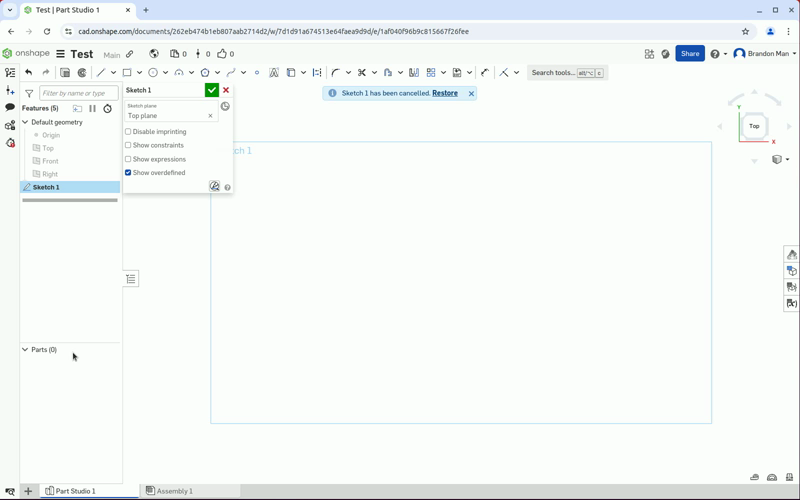
key(y)
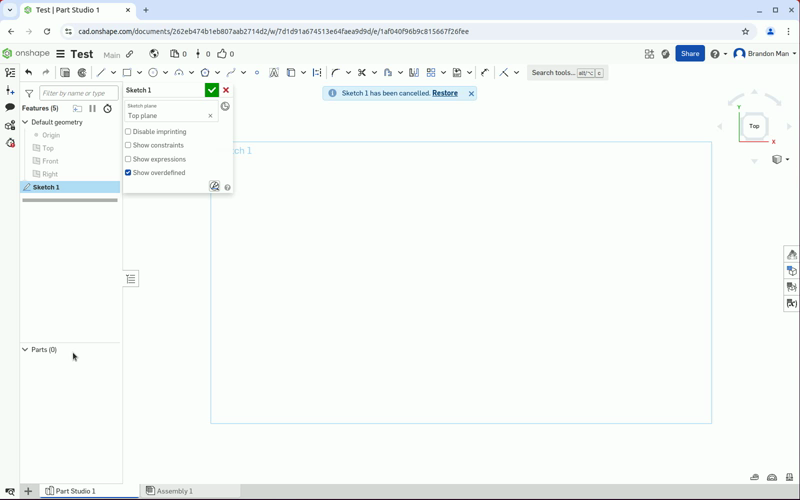
key(c)
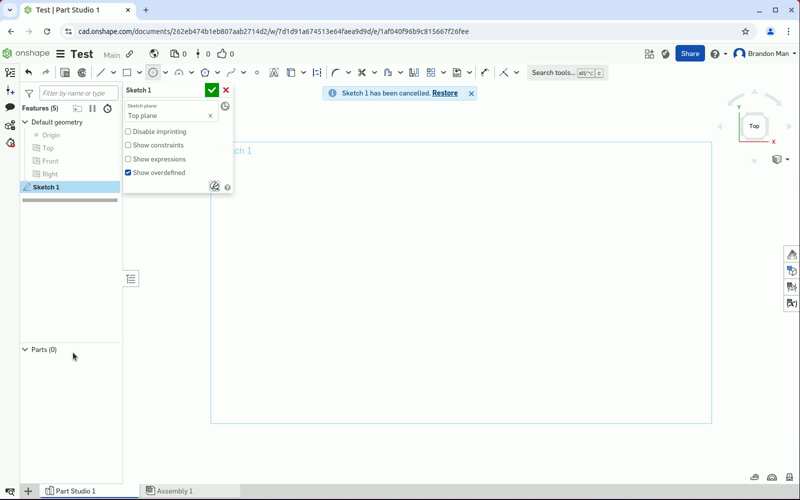
key_down(shift)
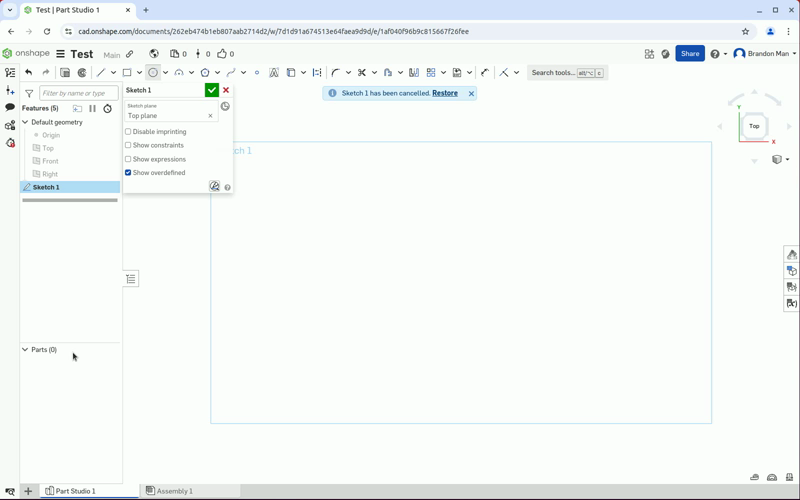
mouse_move(461, 282)
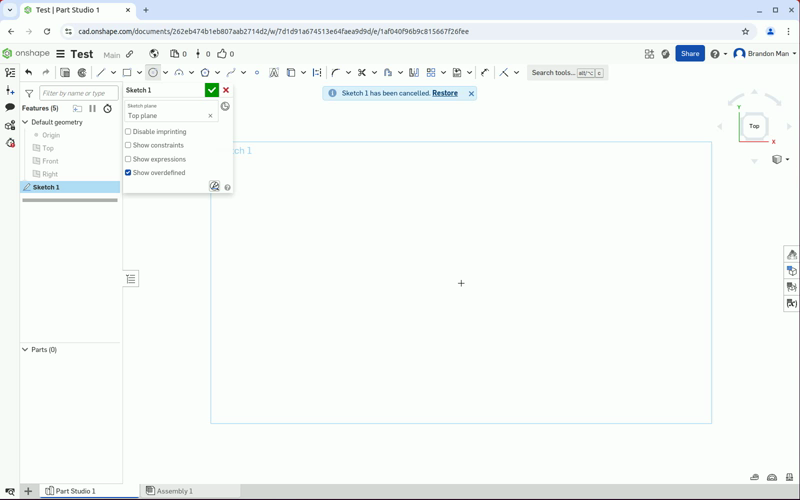
click(461, 282)
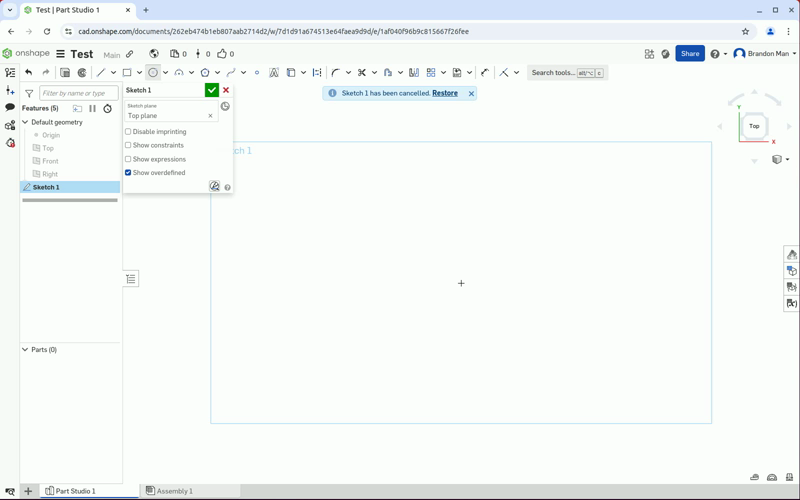
key_up(shift)
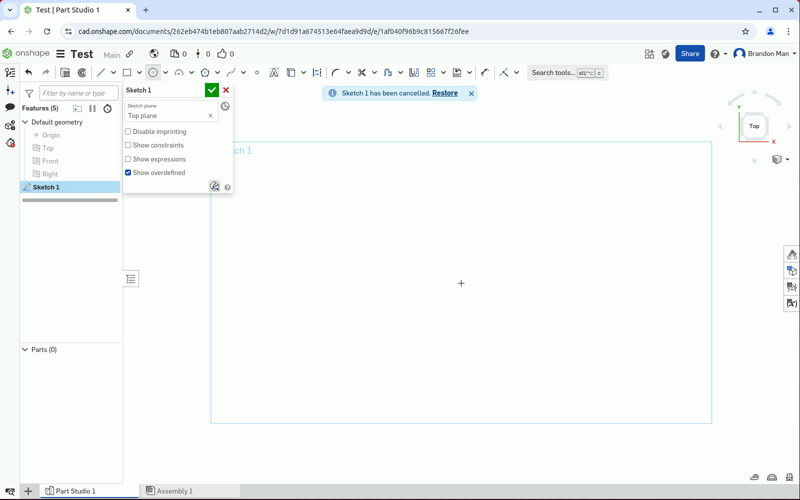
mouse_move(574, 282)
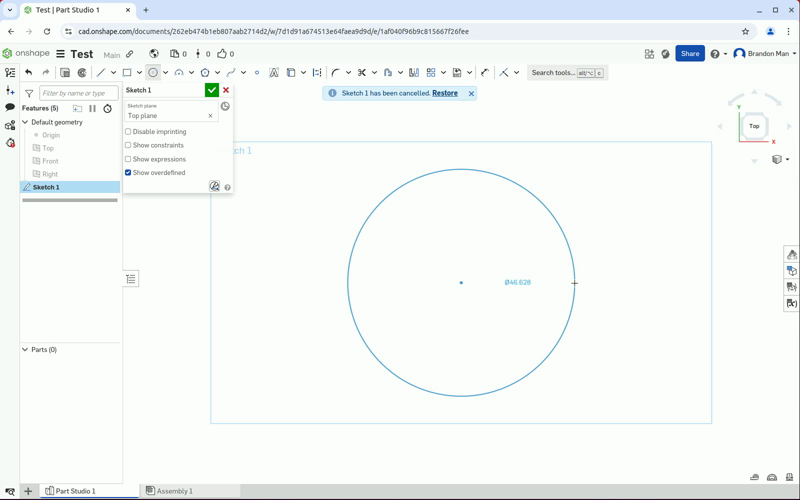
click(574, 282)
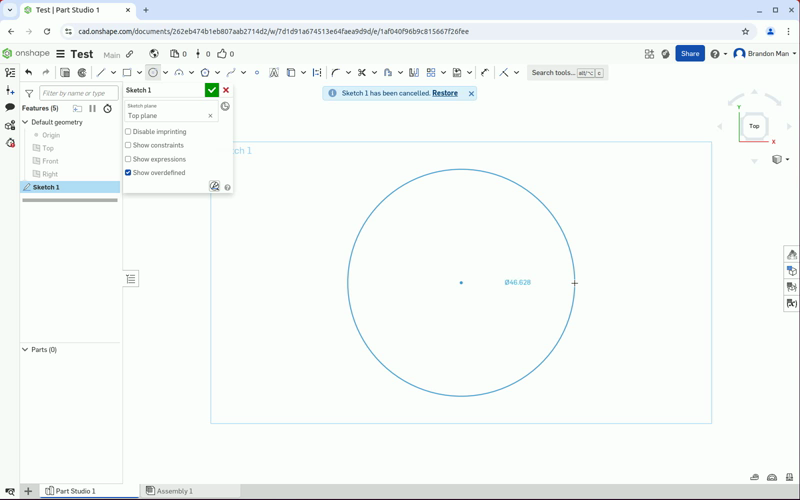
key(esc)
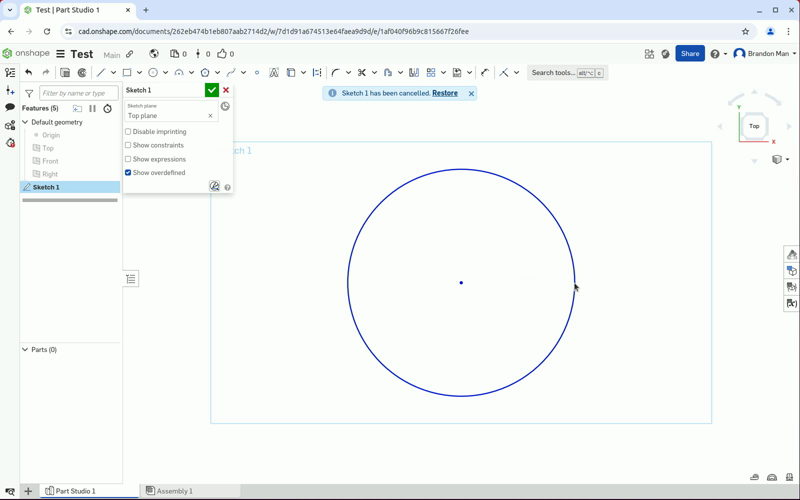
mouse_move(509, 349)
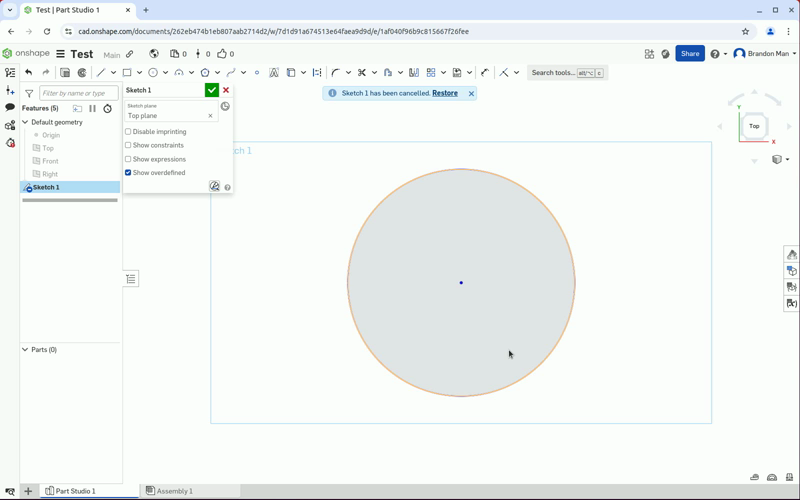
click(509, 349)
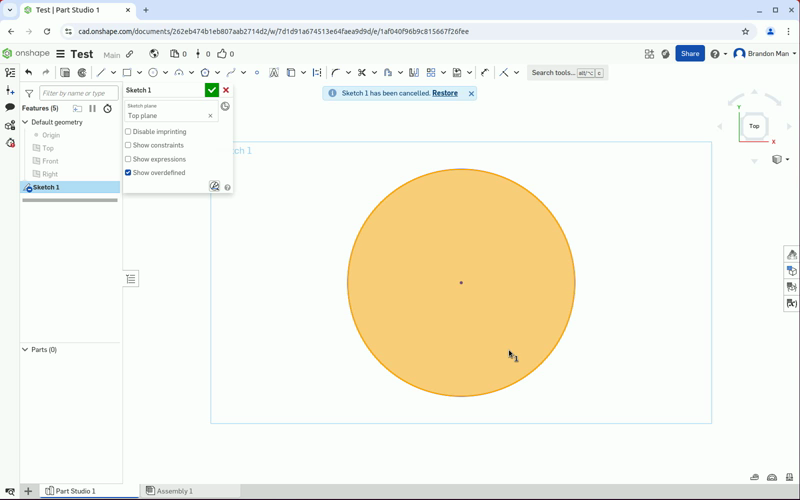
mouse_move(73, 352)
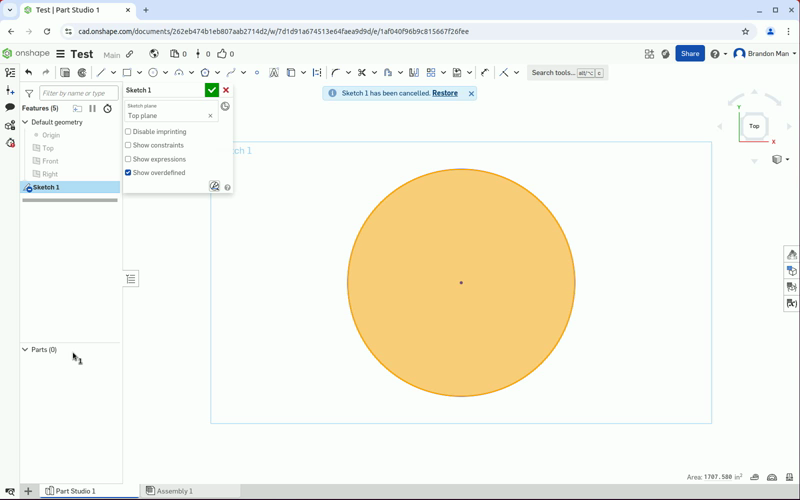
key(shift+y)
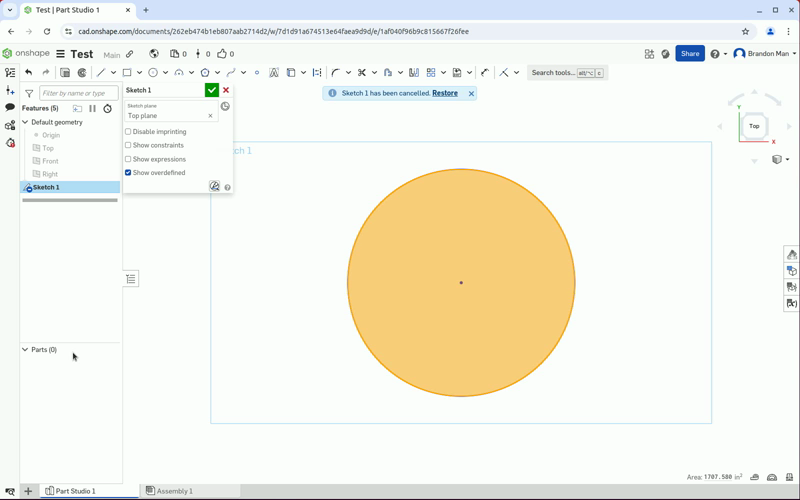
key(shift+e)
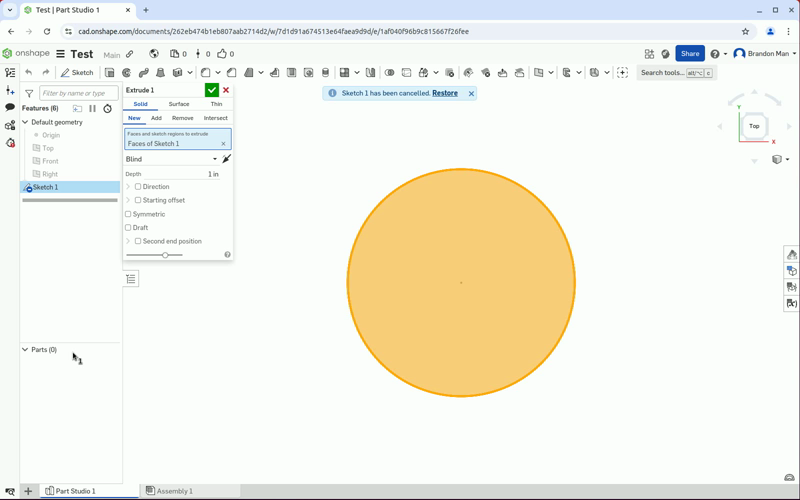
mouse_move(143, 106)
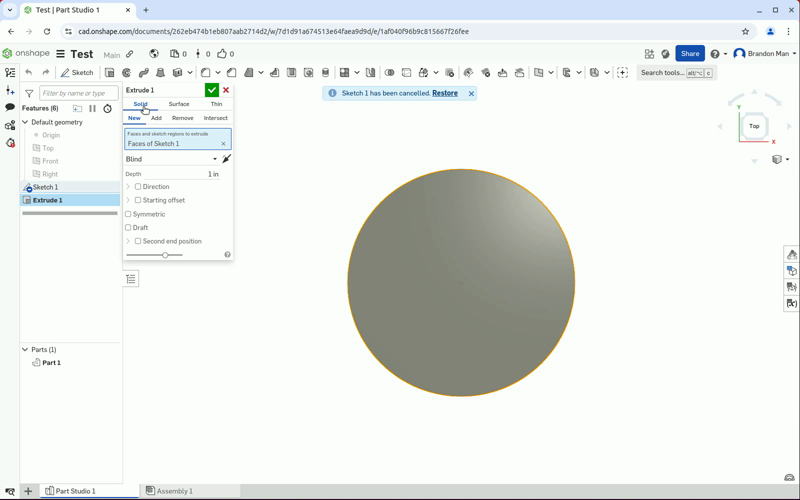
click(143, 106)
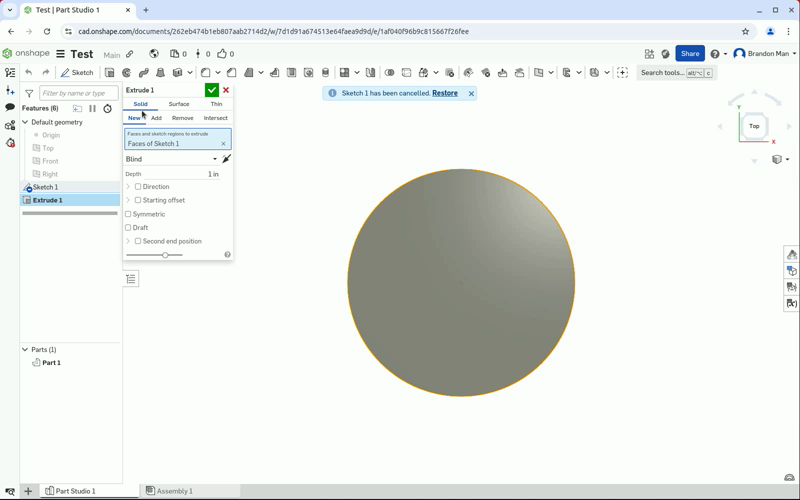
mouse_move(137, 120)
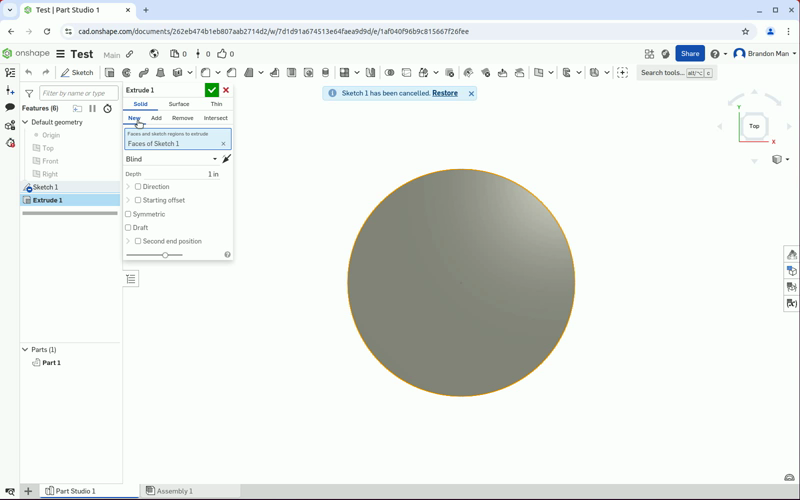
click(137, 120)
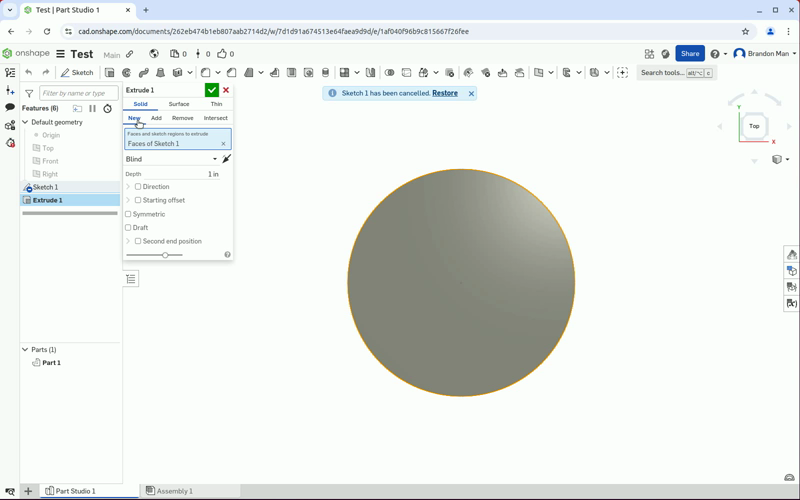
key(tab, 4)
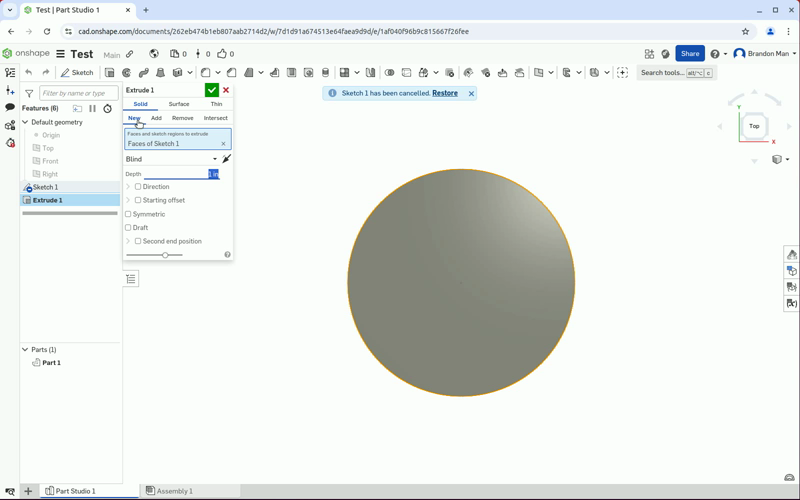
text(9.147)
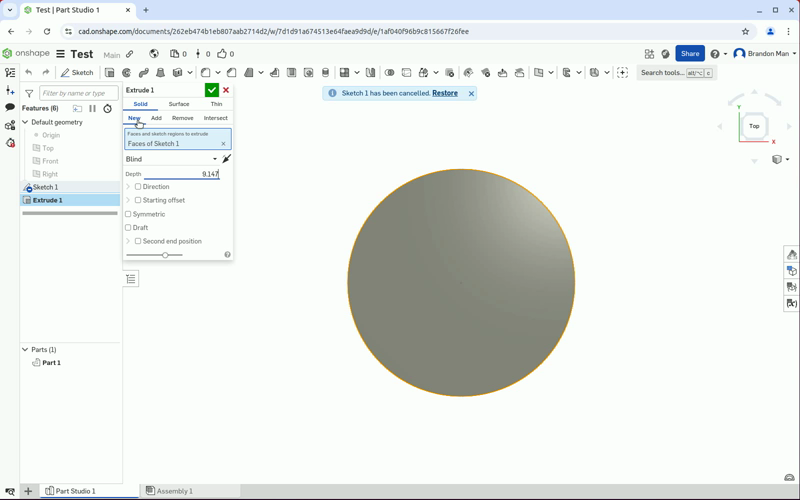
key(enter)
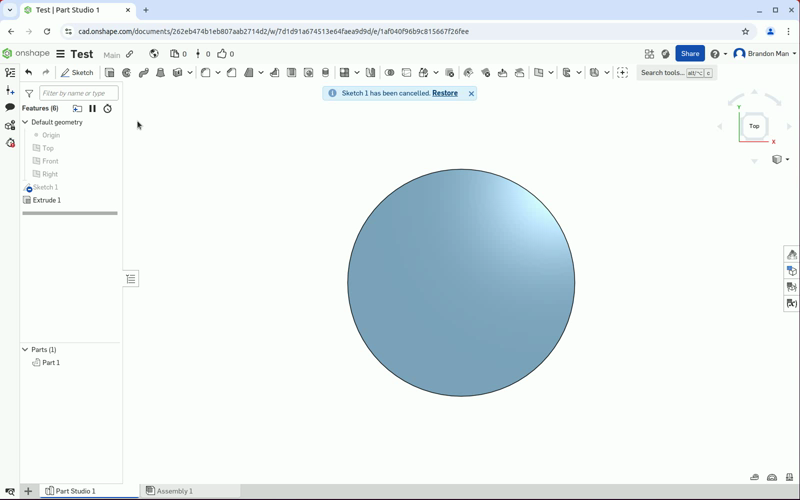
key(shift+h)
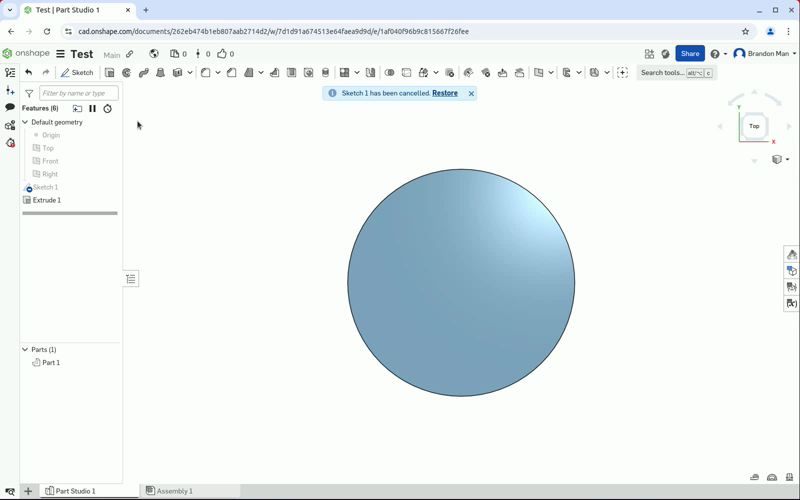
key(shift+h)
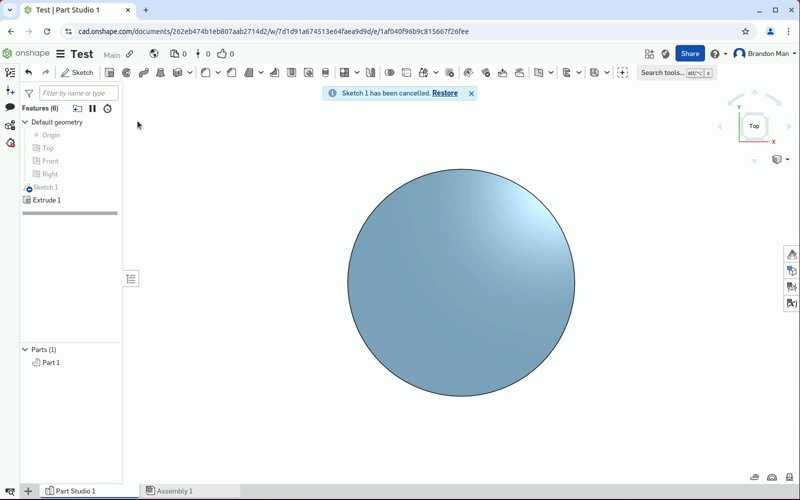
mouse_move(73, 189)
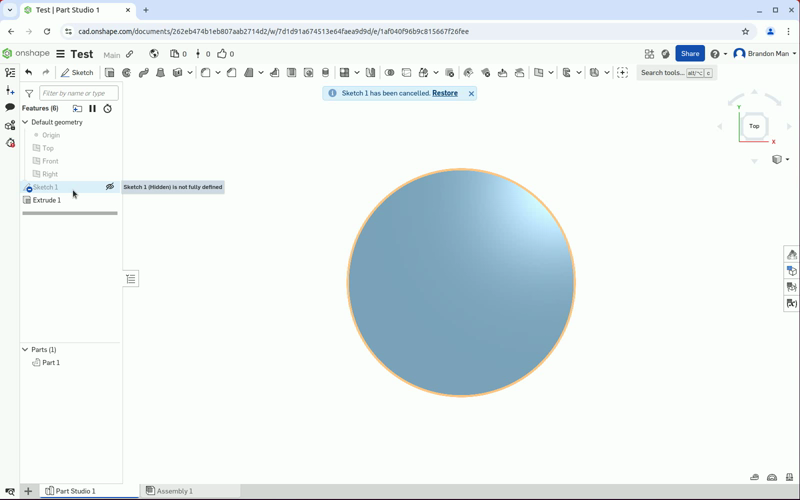
click(73, 189)
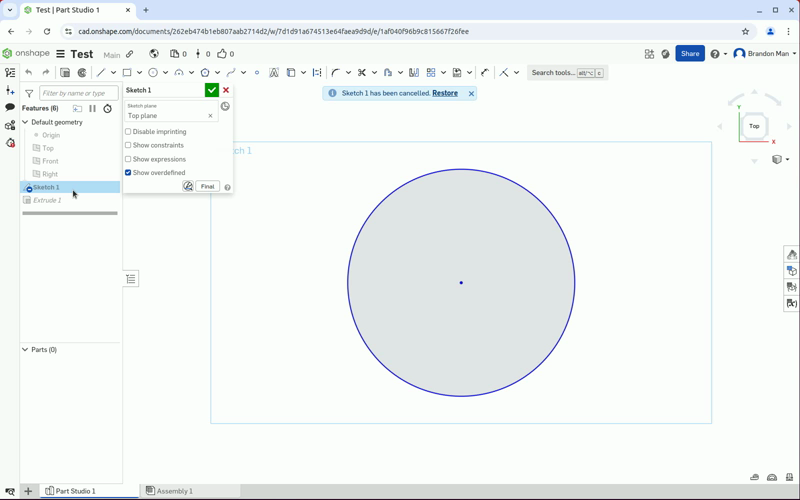
mouse_move(229, 92)
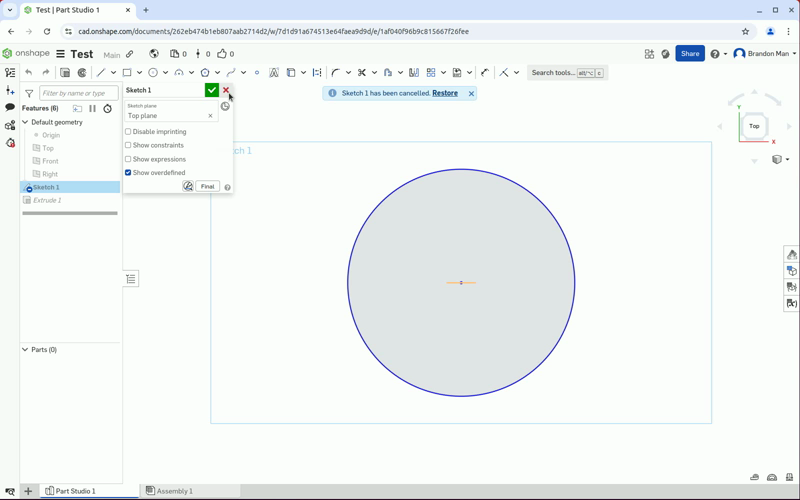
click(229, 92)
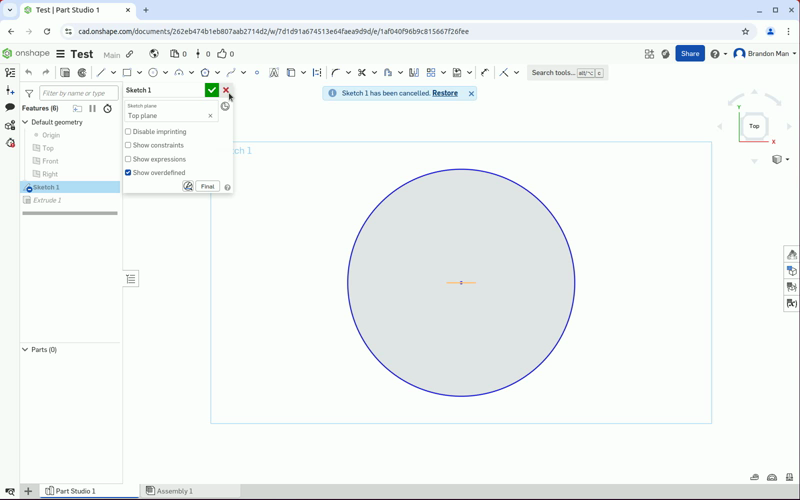
key(shift+s)
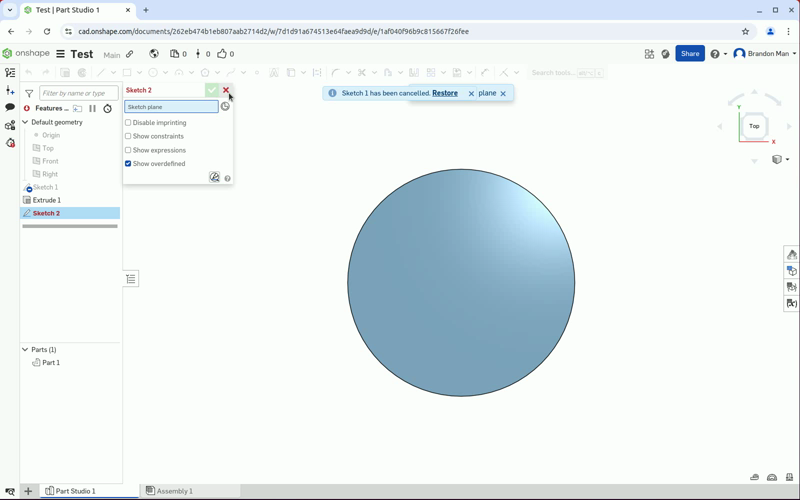
mouse_move(73, 150)
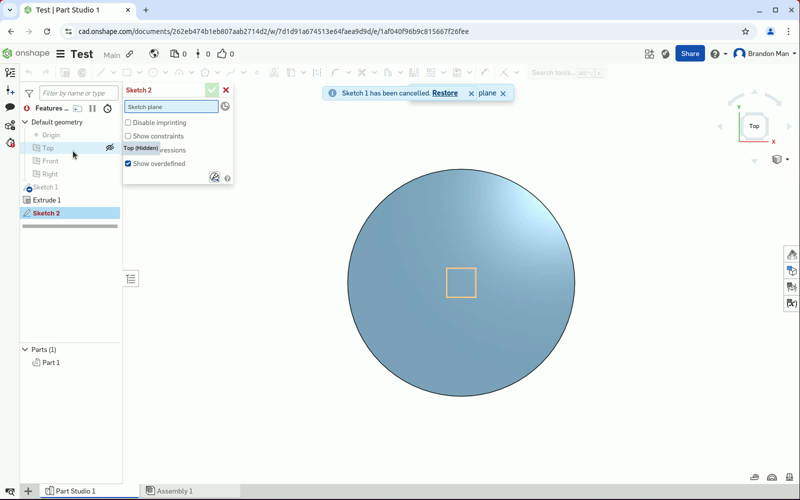
click(73, 150)
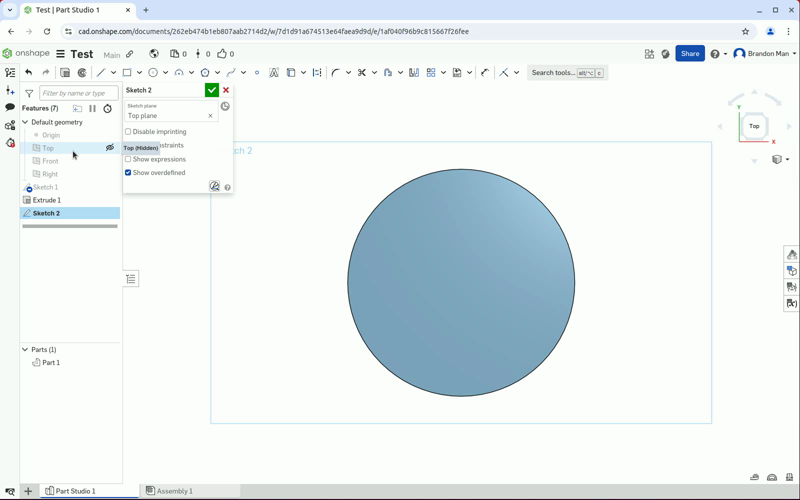
mouse_move(73, 352)
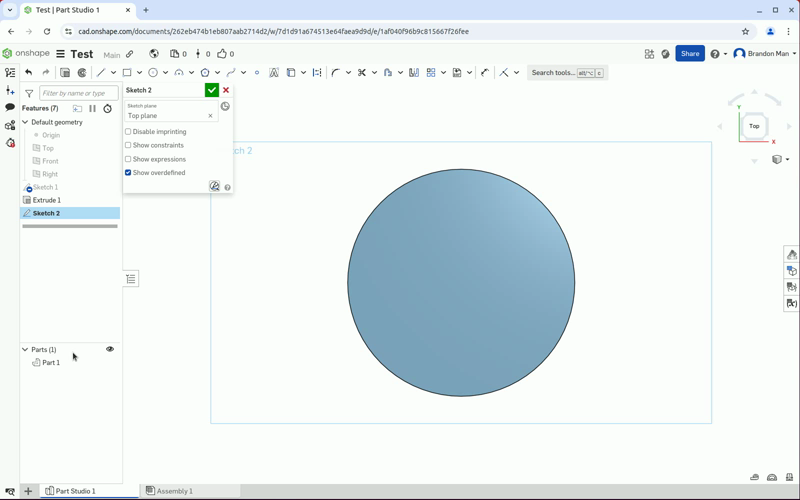
key(y)
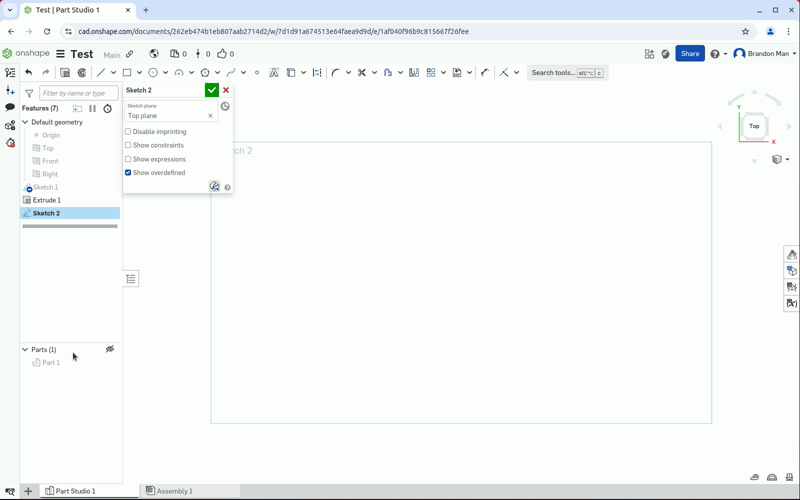
key(c)
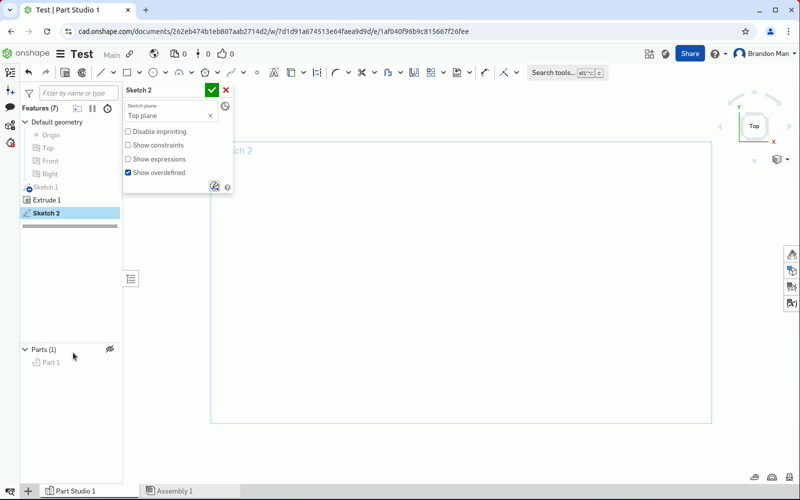
key_down(shift)
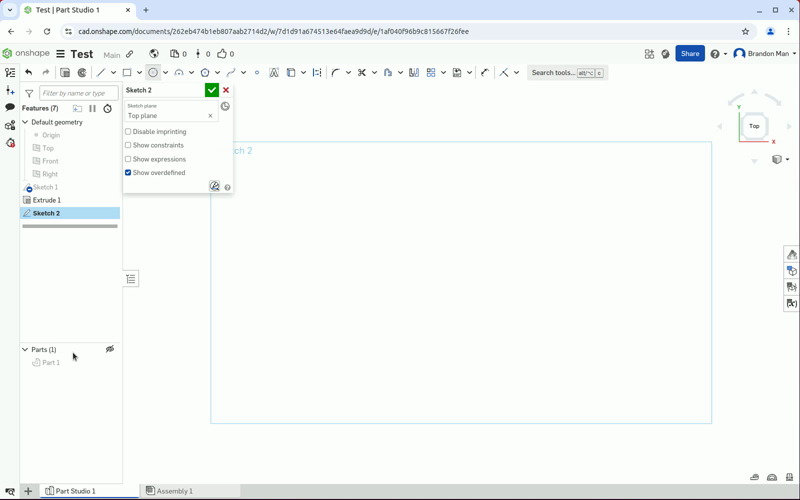
mouse_move(461, 282)
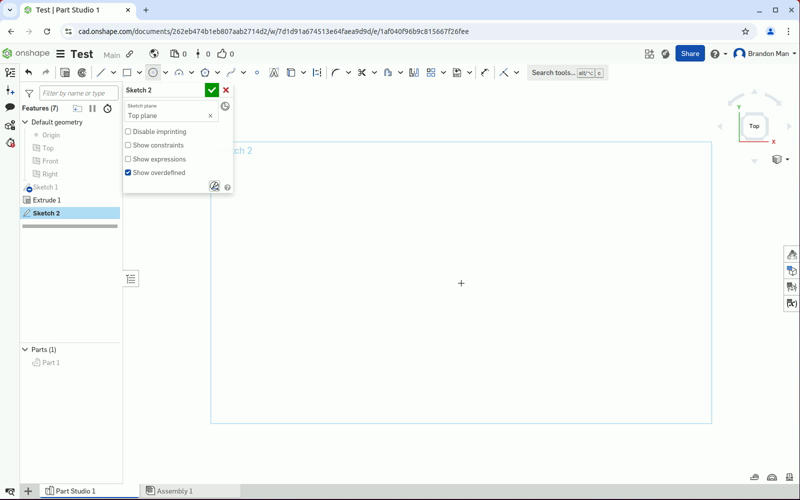
click(461, 282)
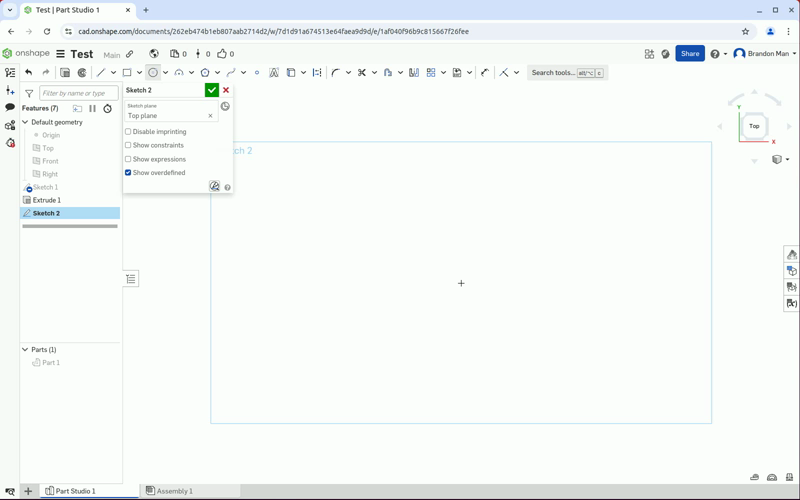
key_up(shift)
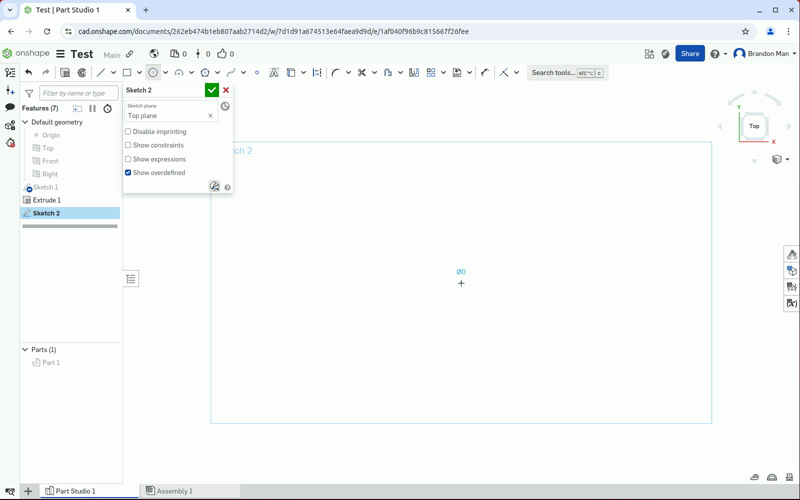
mouse_move(574, 282)
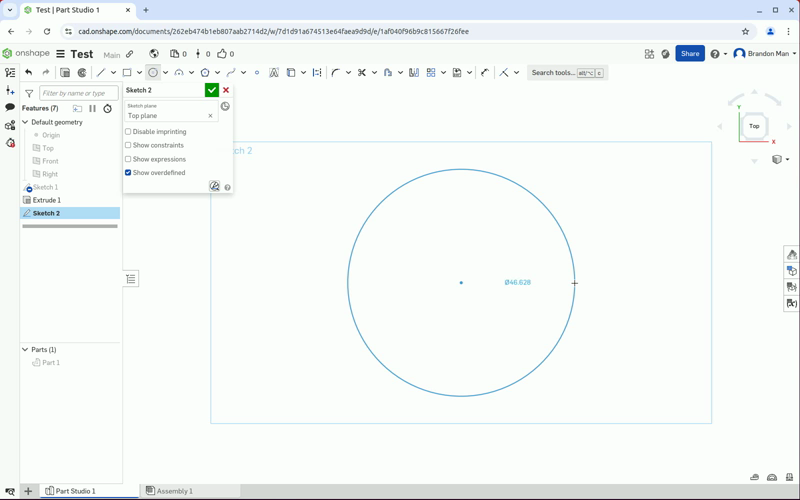
click(574, 282)
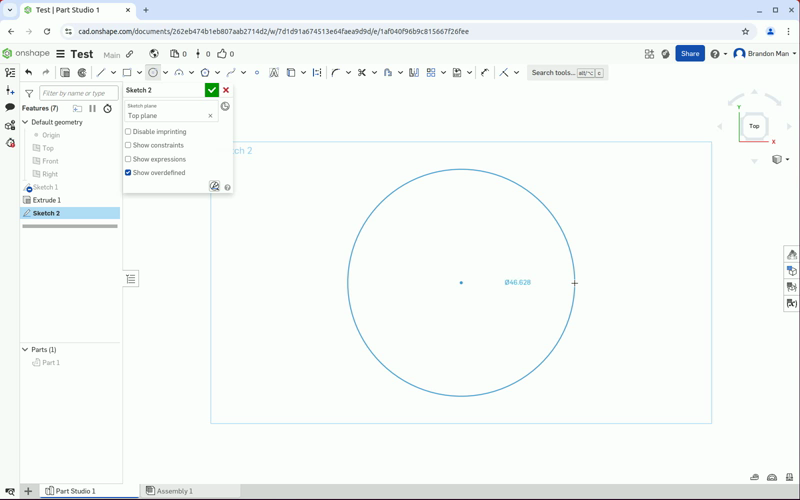
key(esc)
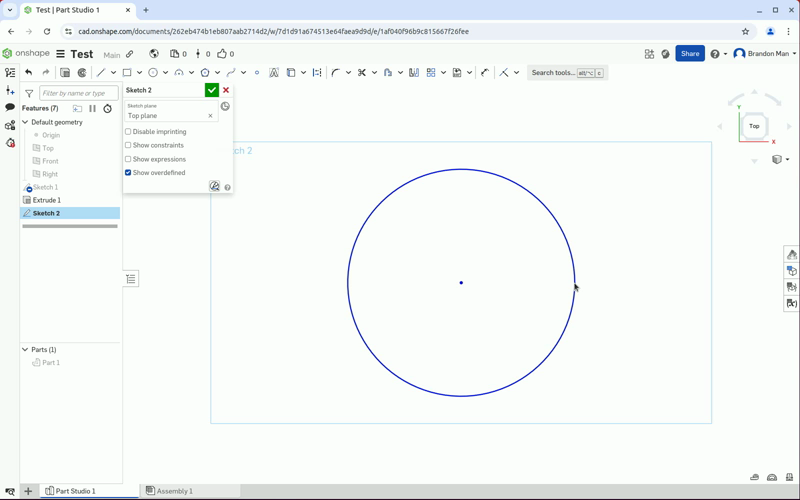
mouse_move(487, 246)
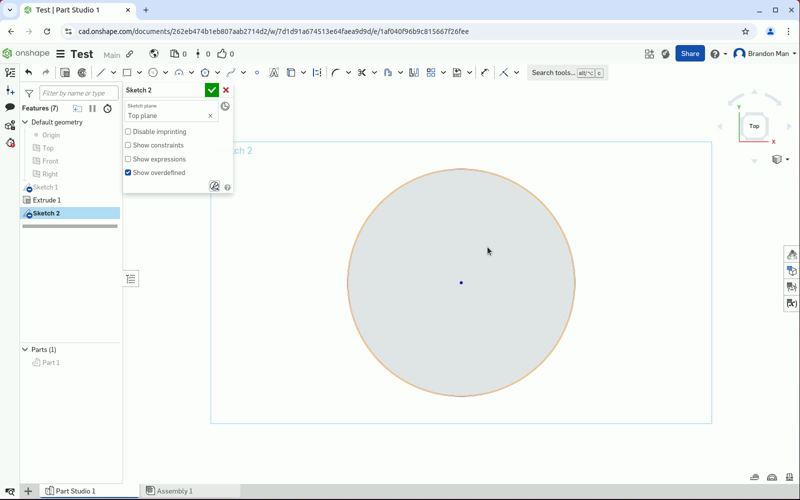
click(487, 246)
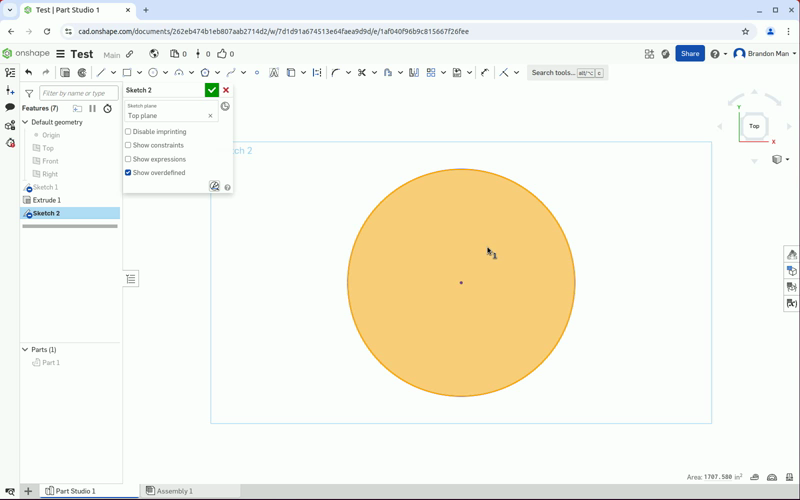
mouse_move(73, 352)
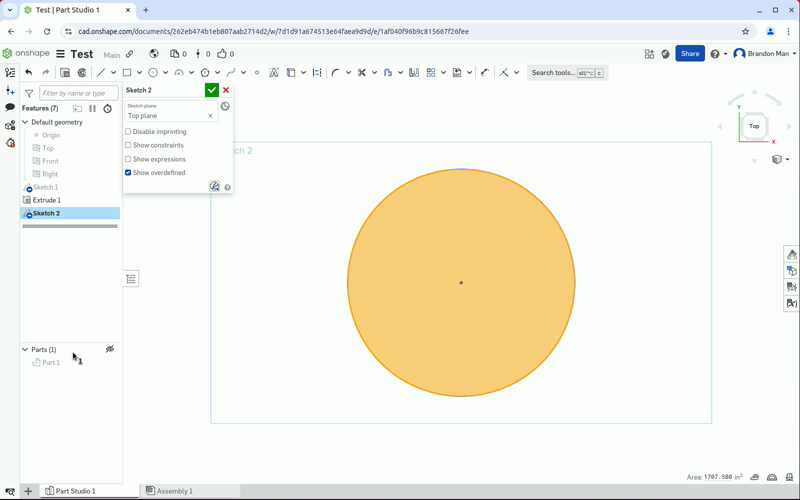
key(shift+y)
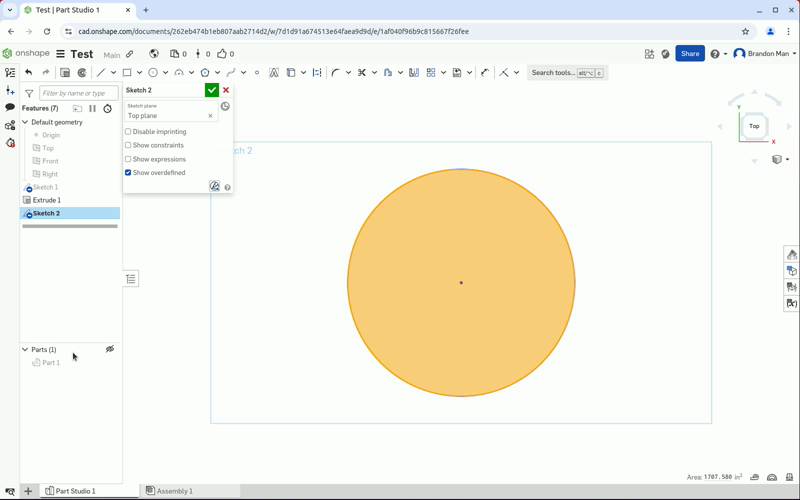
key(shift+e)
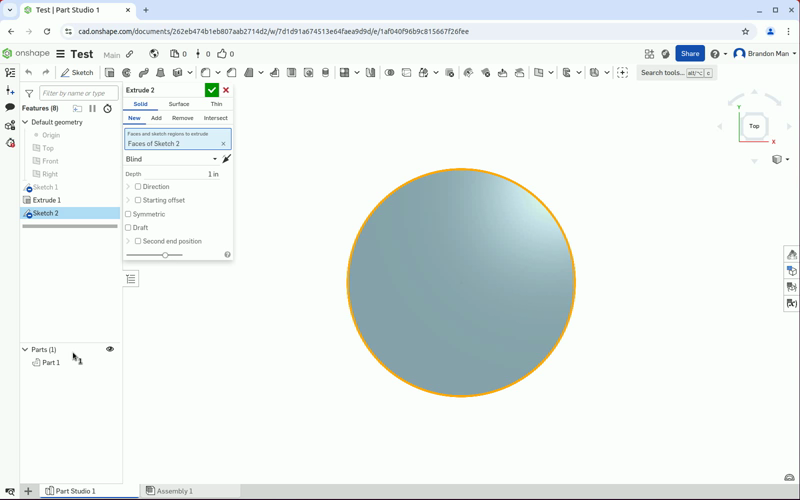
mouse_move(143, 106)
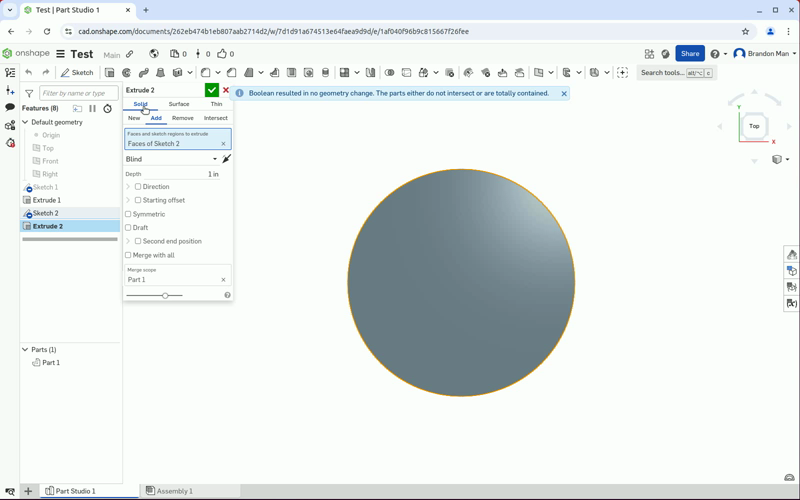
click(143, 106)
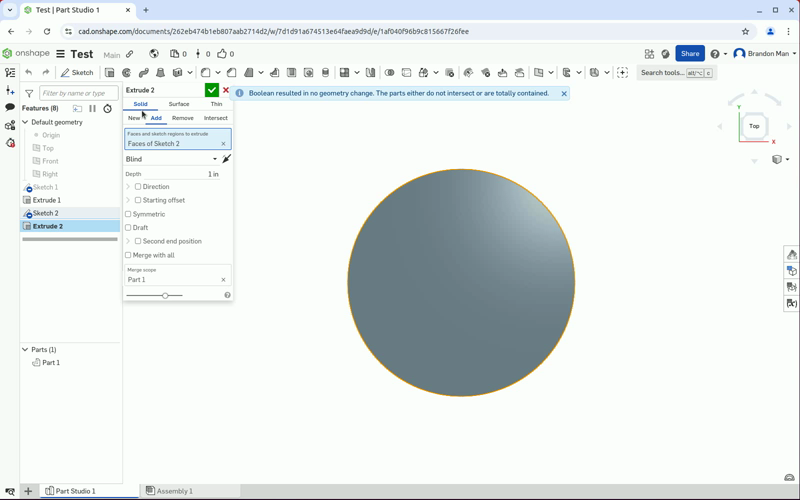
mouse_move(137, 120)
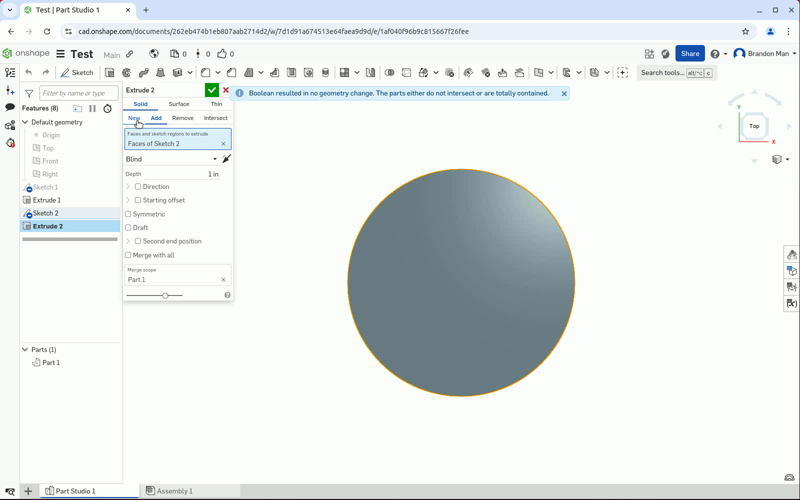
click(137, 120)
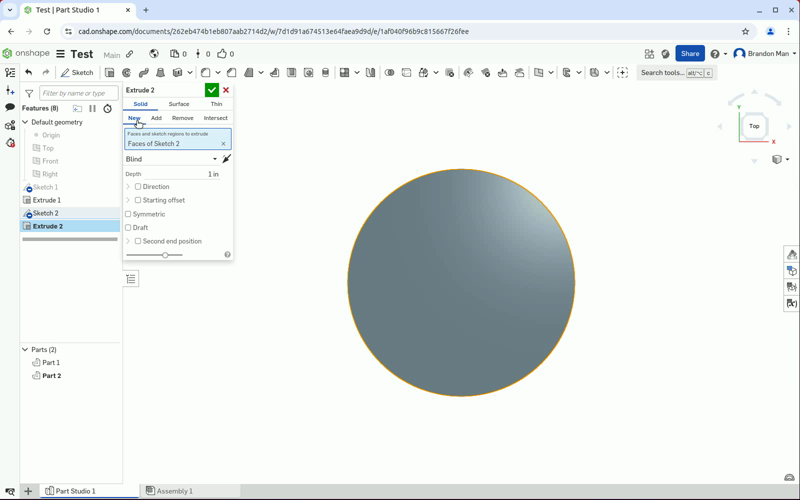
key(tab, 4)
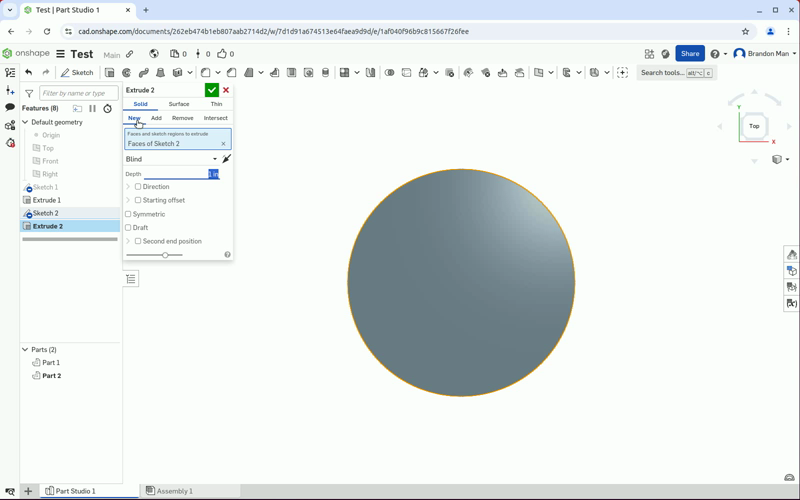
text(9.147)
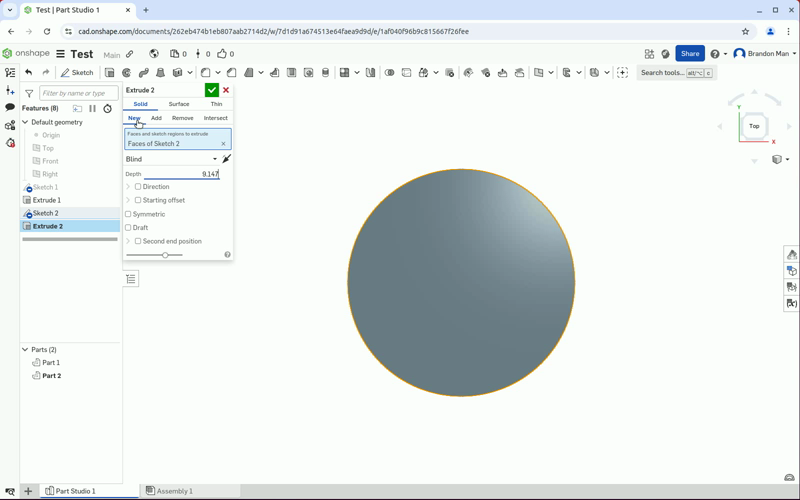
key(enter)
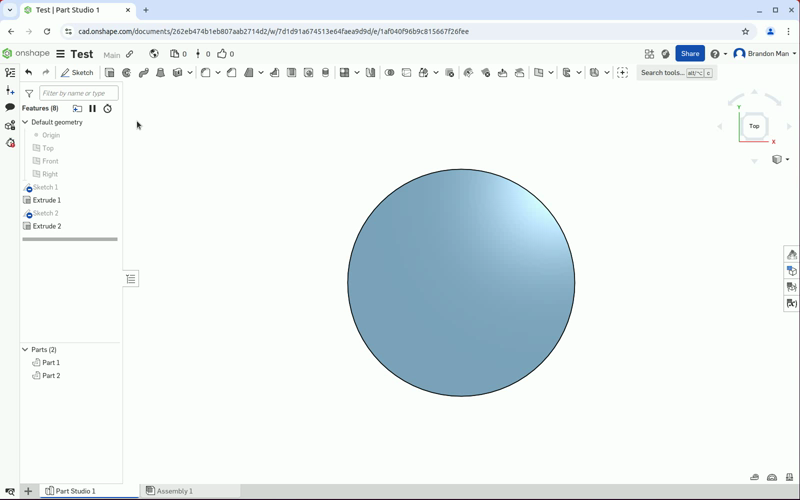
key(shift+h)
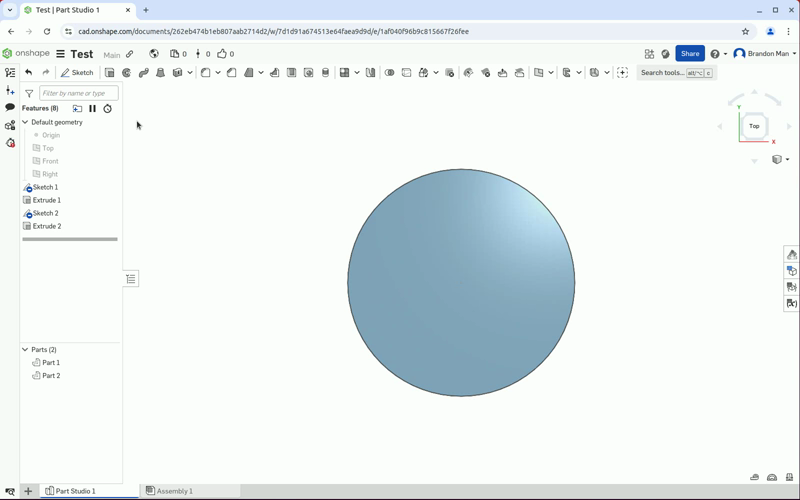
key(shift+h)
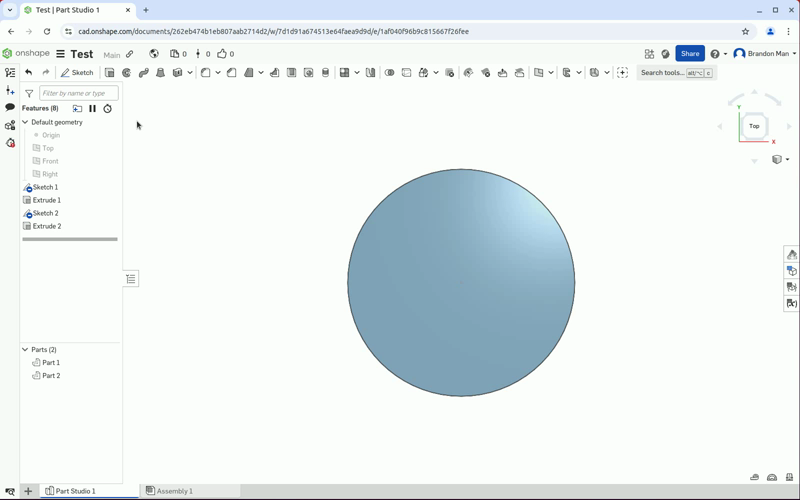
key(shift+7)
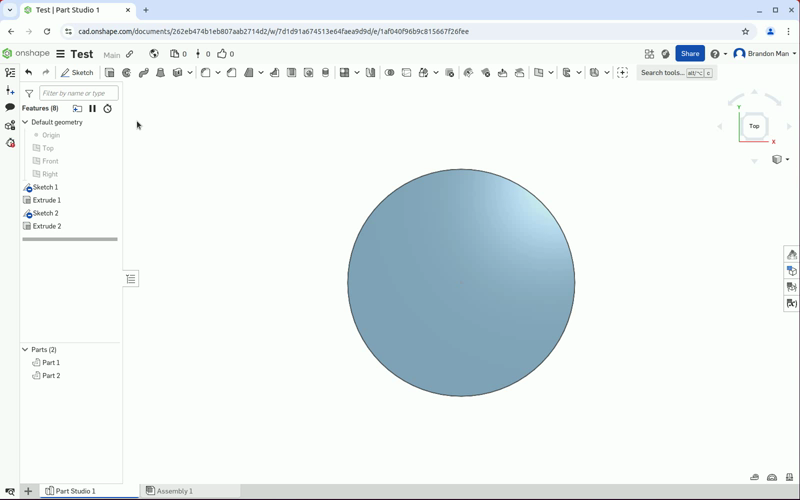
key(up, 3)
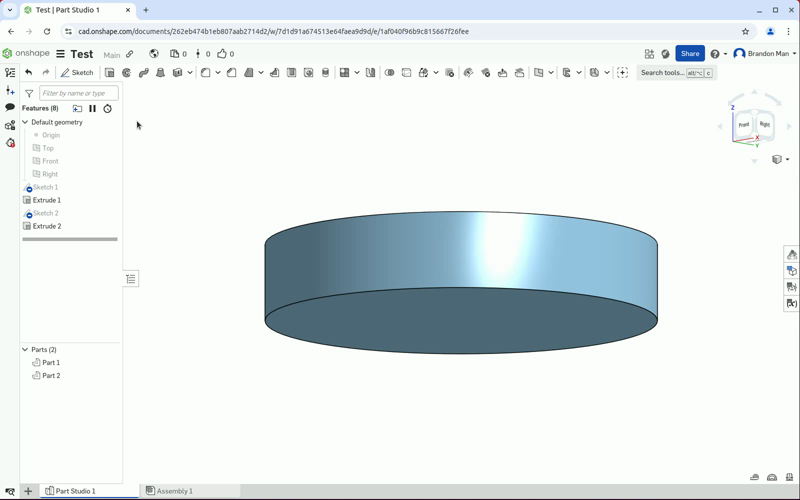
key(left, 3)
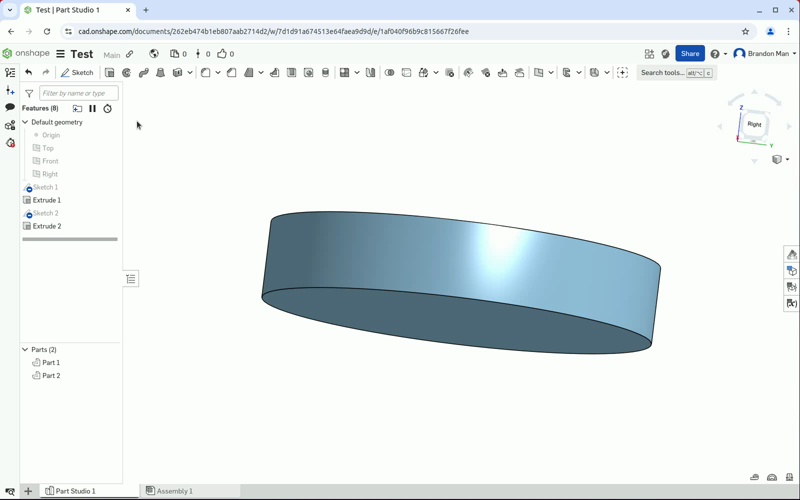
key(right, 3)
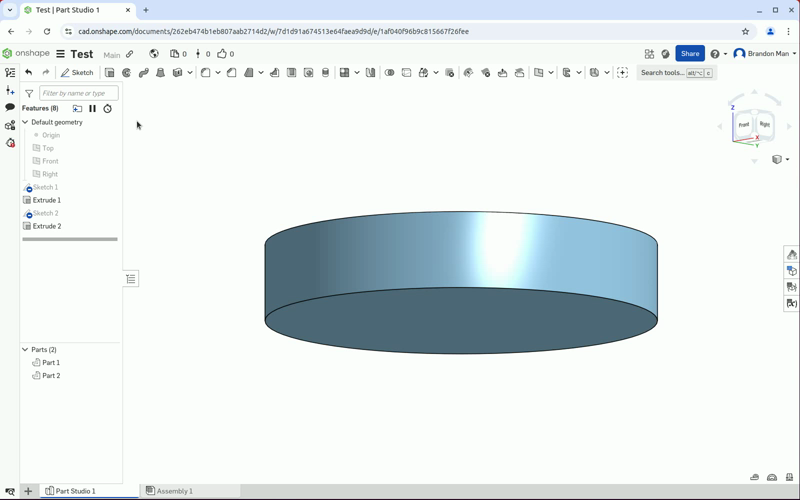
key(down, 3)
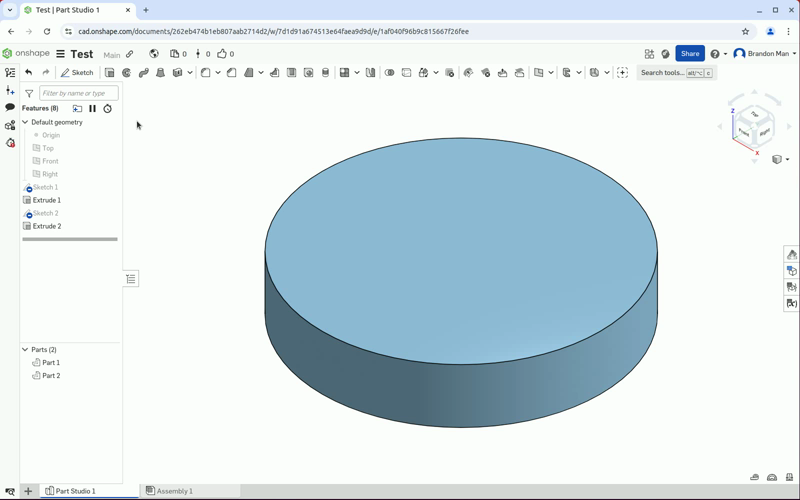
mouse_move(73, 189)
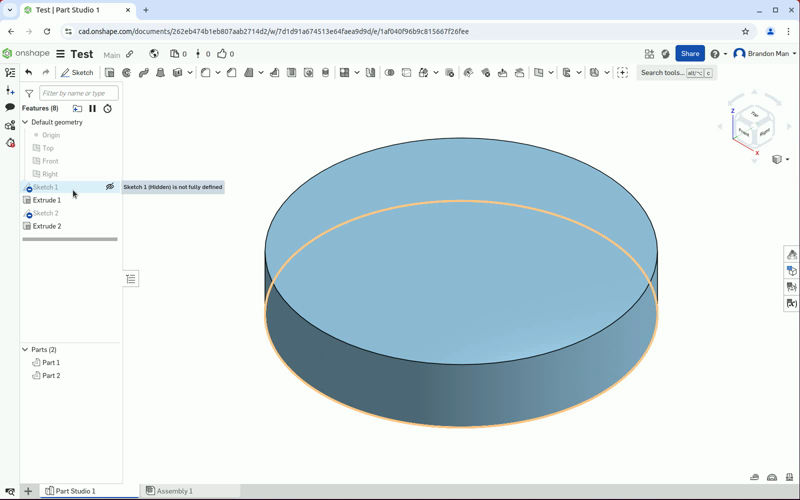
click(73, 189)